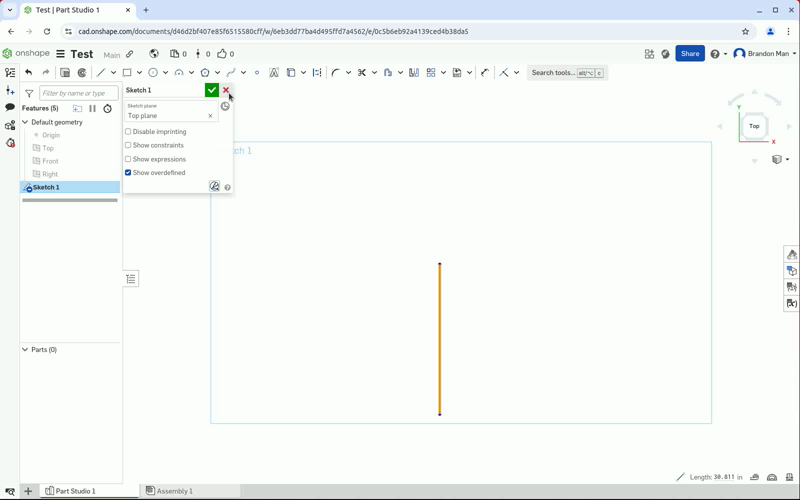
key(shift+h)
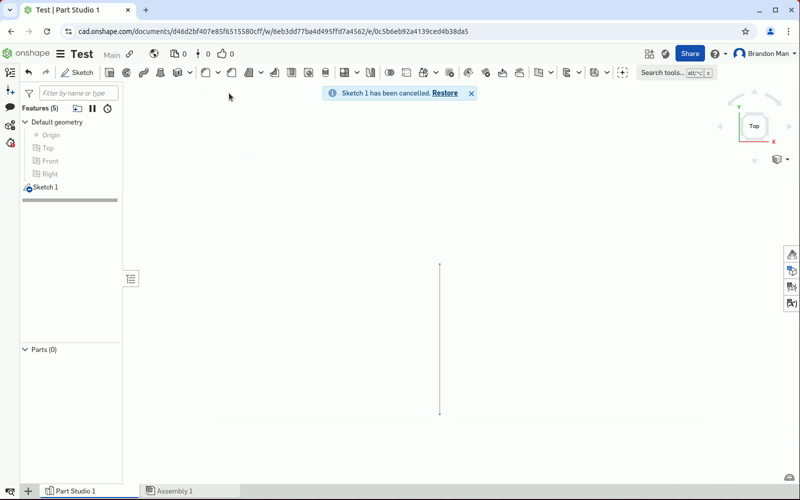
key(shift+s)
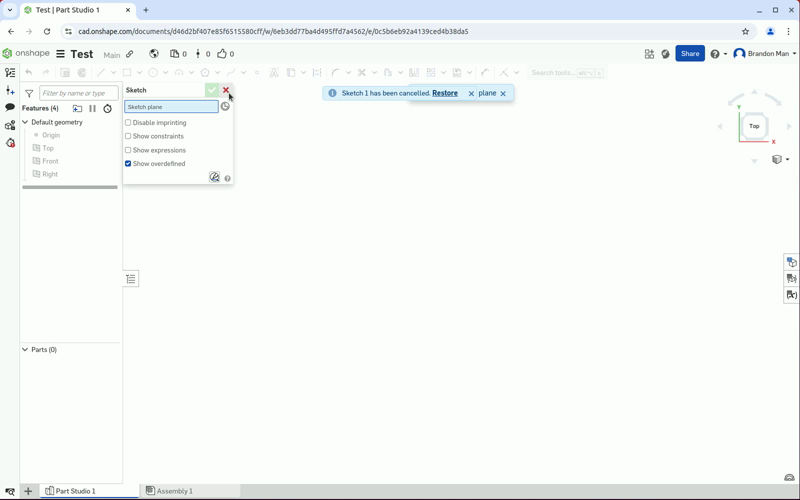
mouse_move(73, 150)
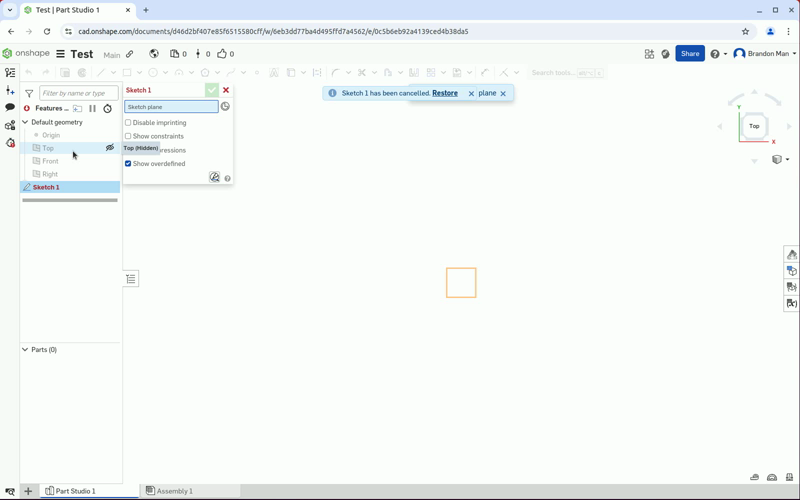
click(73, 150)
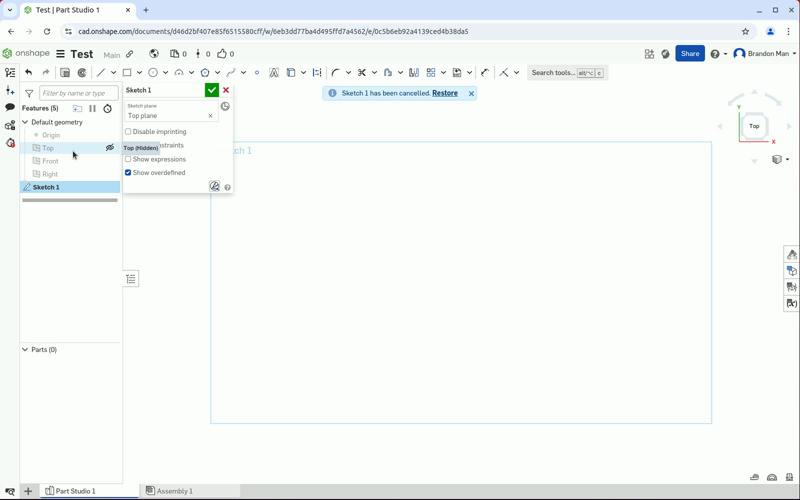
mouse_move(73, 352)
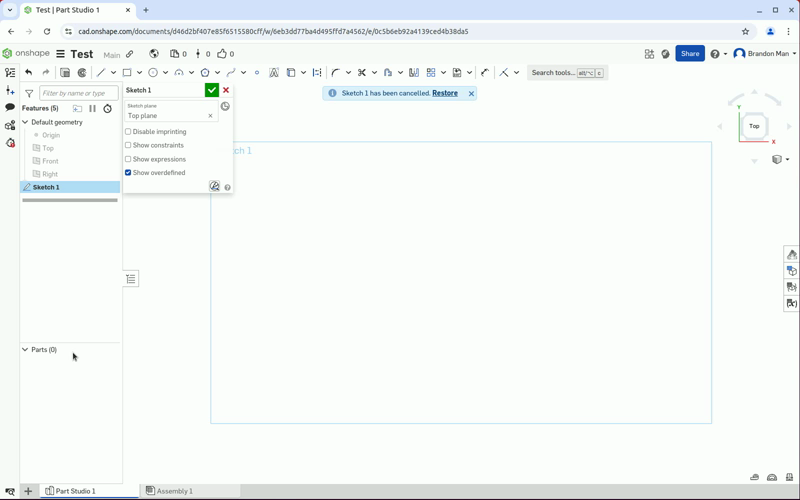
key(y)
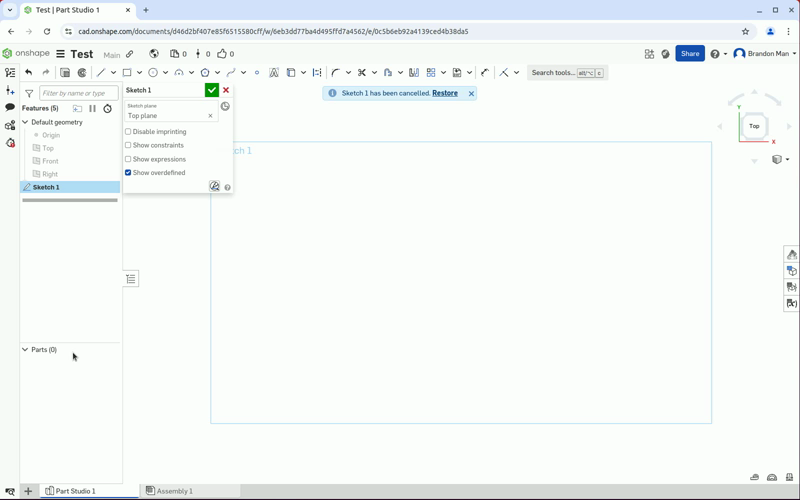
key(c)
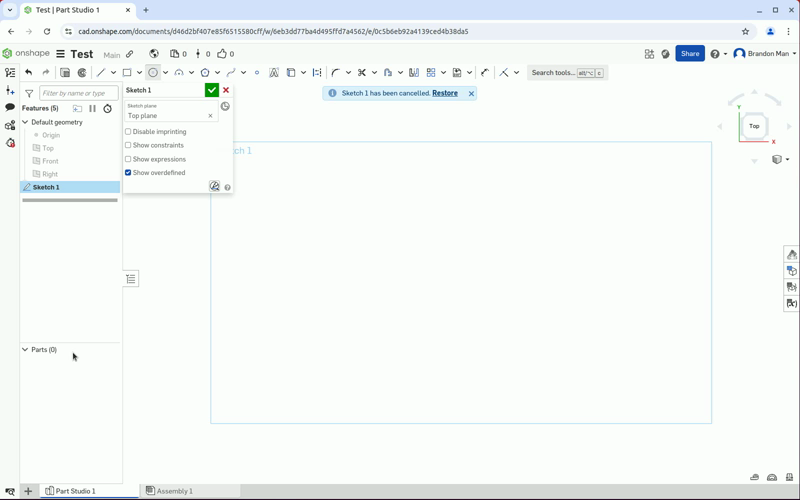
key_down(shift)
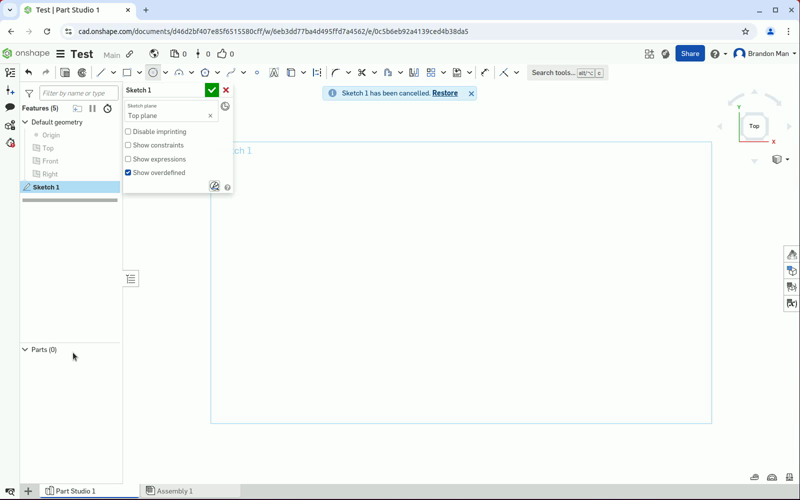
mouse_move(461, 282)
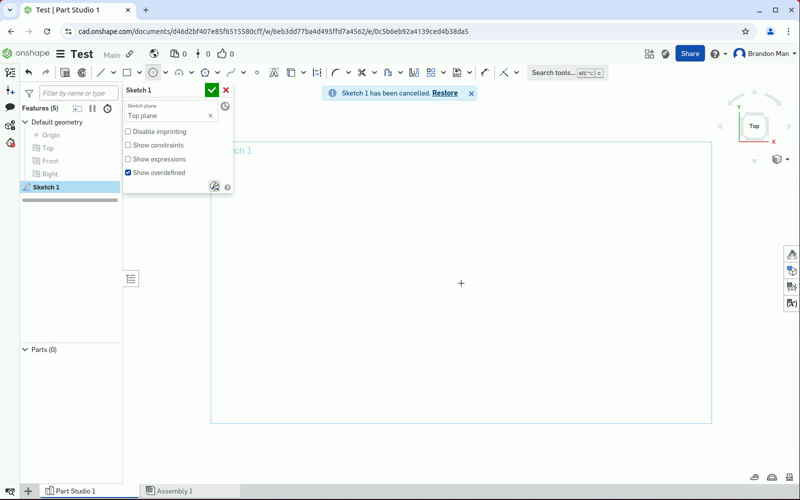
click(461, 282)
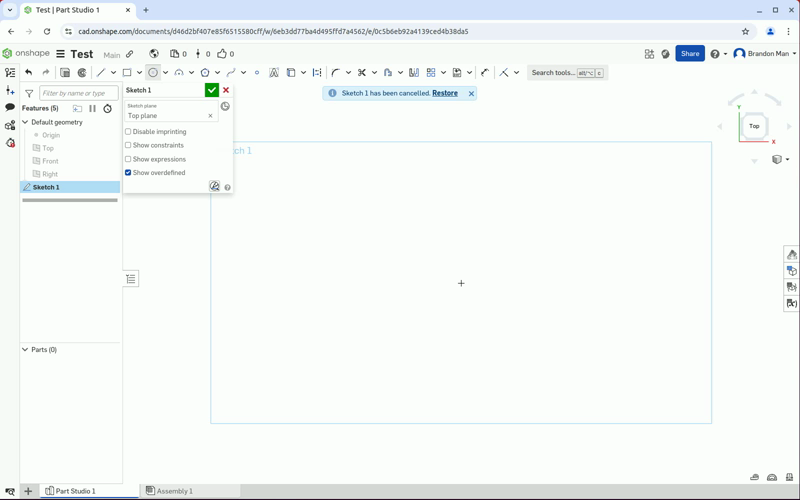
key_up(shift)
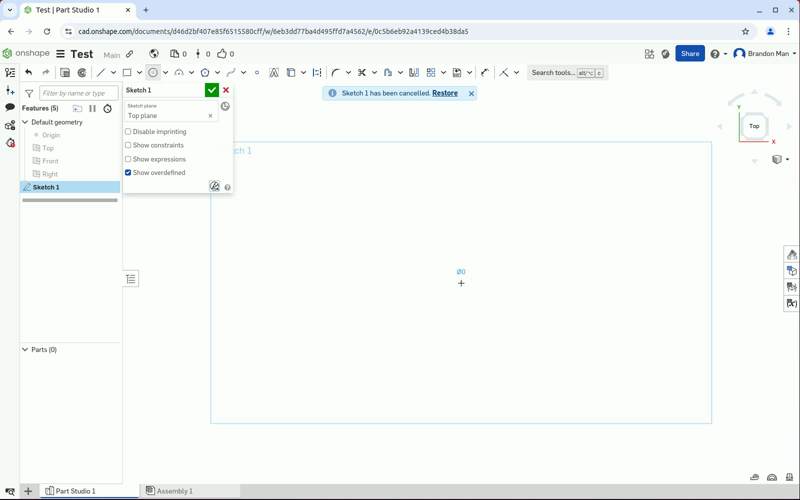
mouse_move(574, 282)
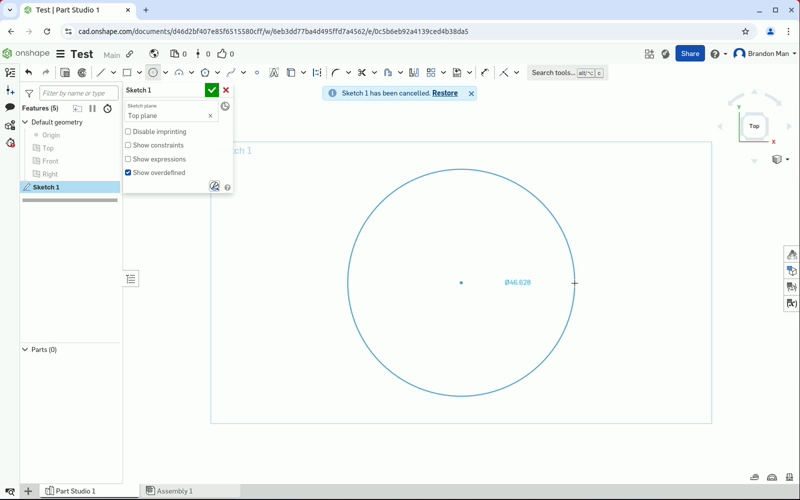
click(574, 282)
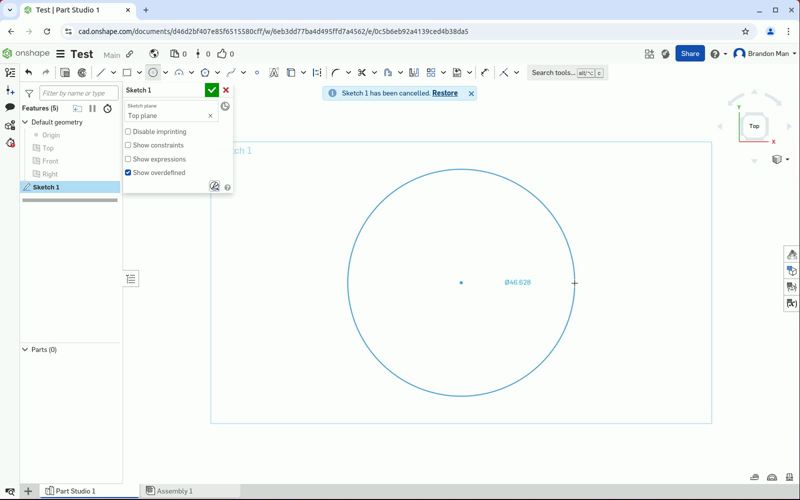
key(esc)
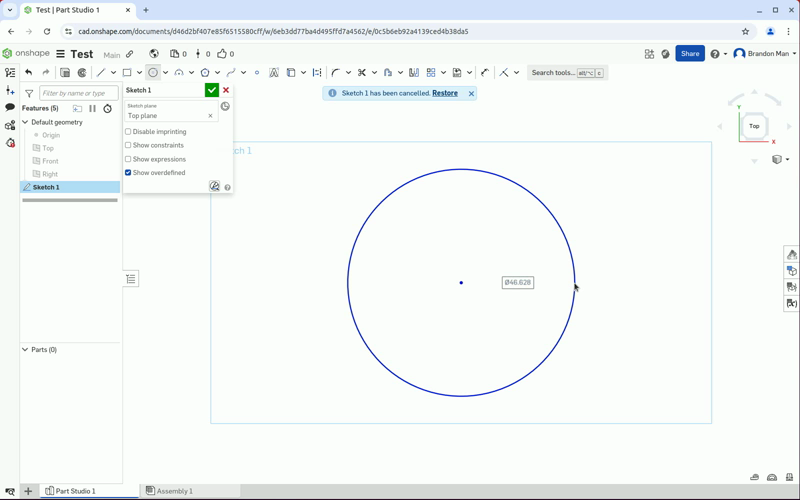
mouse_move(472, 261)
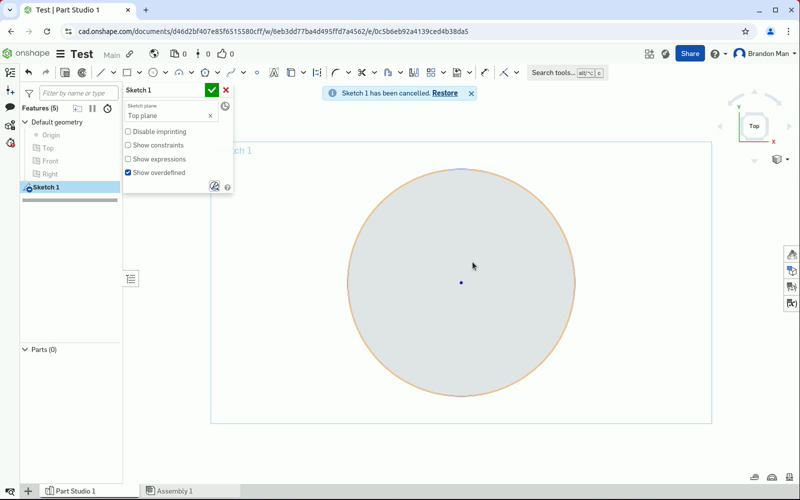
click(472, 261)
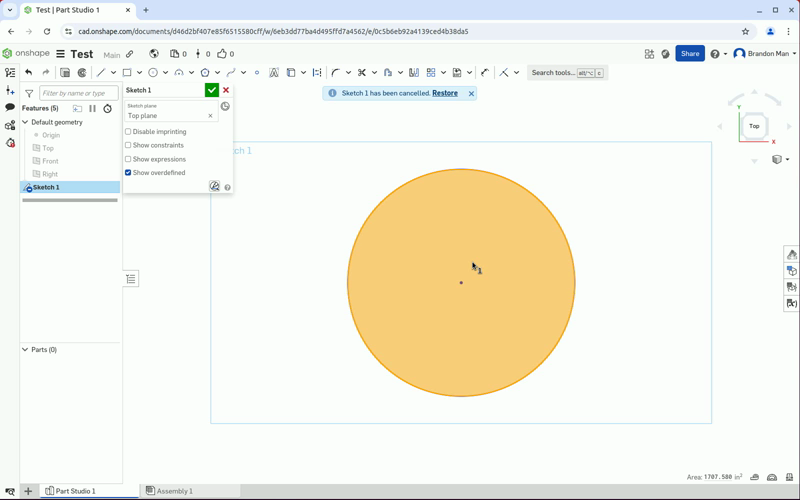
mouse_move(73, 352)
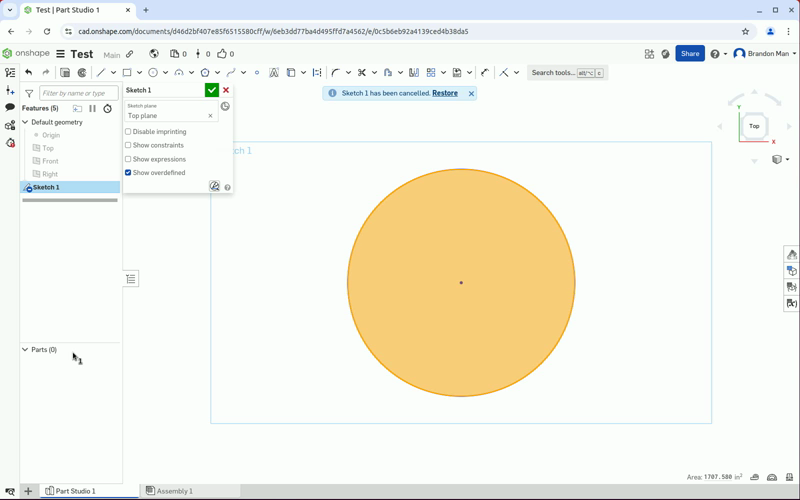
key(shift+y)
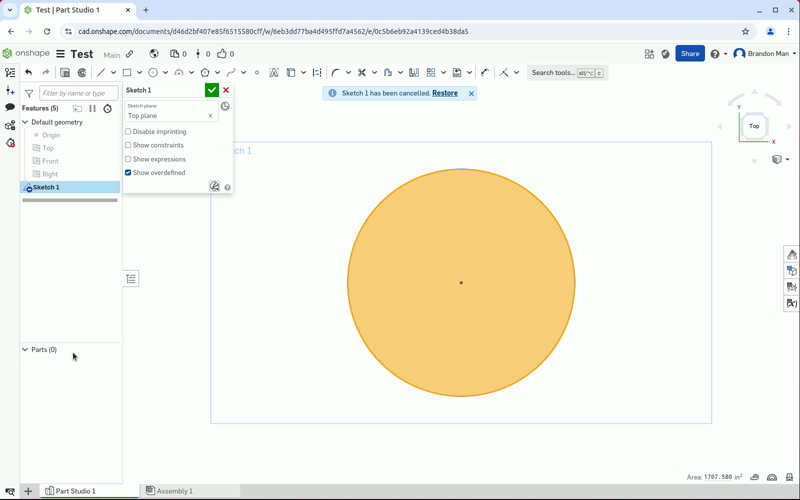
key(shift+e)
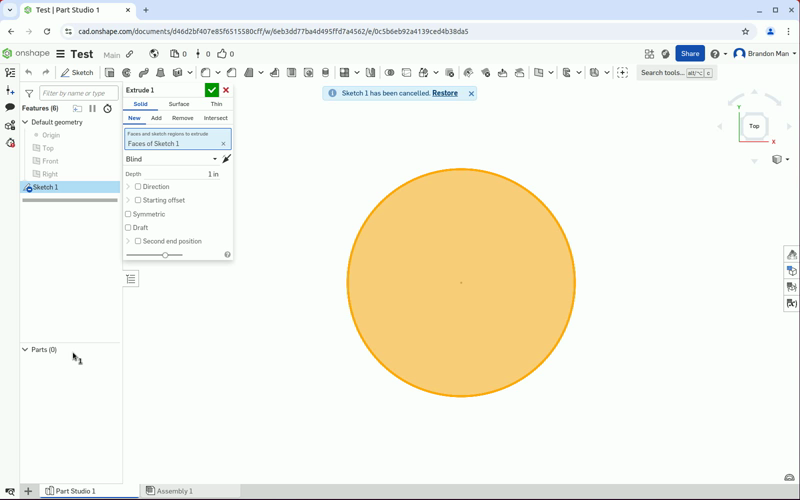
mouse_move(143, 106)
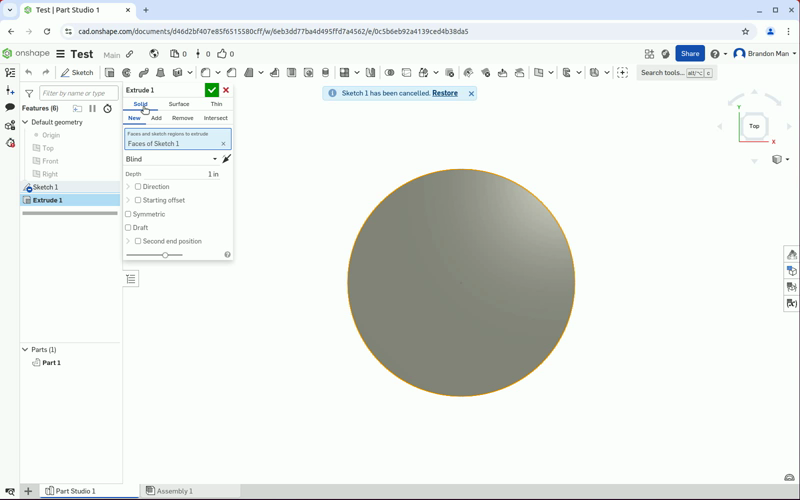
click(143, 106)
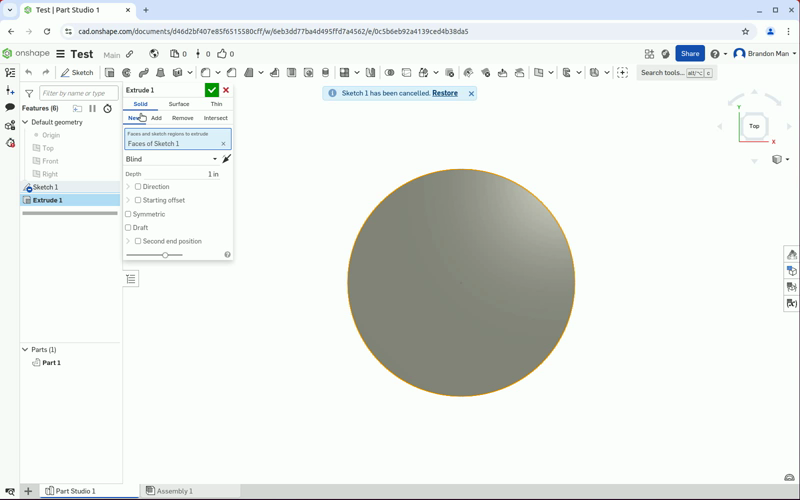
mouse_move(137, 120)
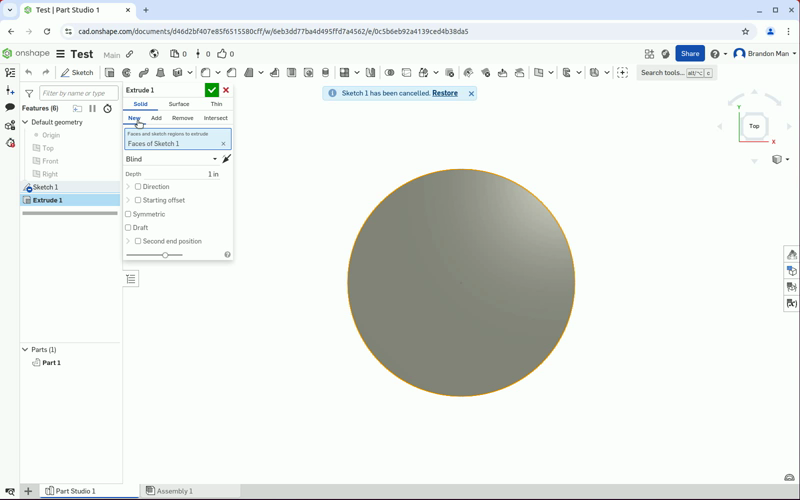
click(137, 120)
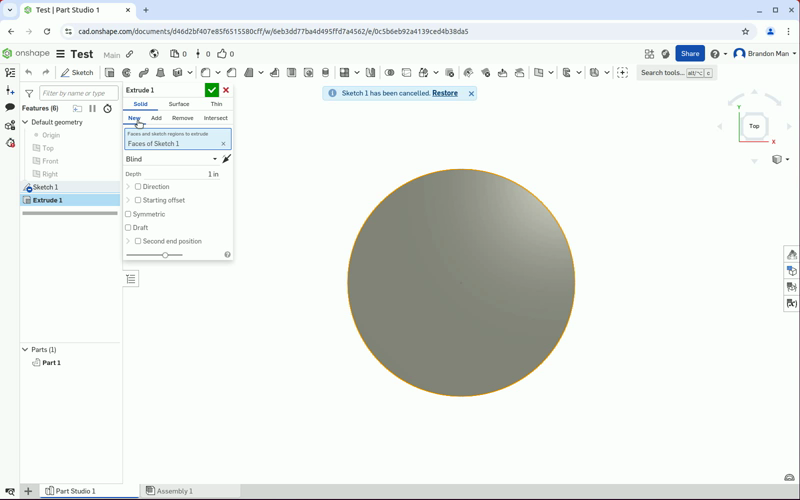
key(tab, 4)
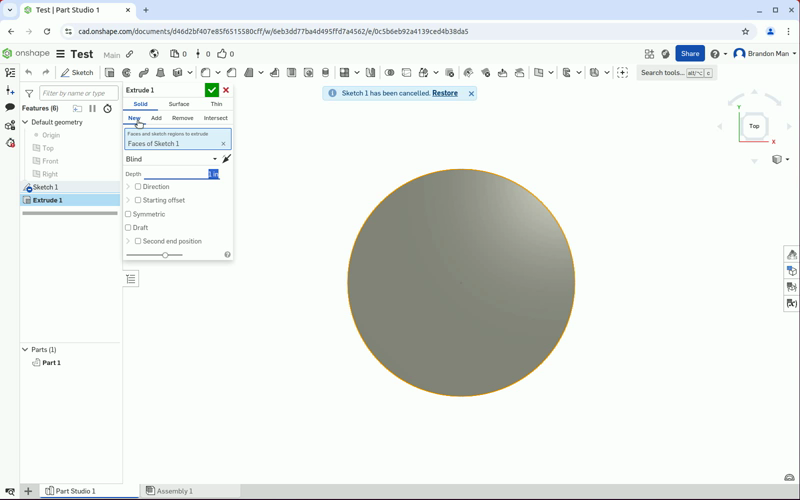
text(0.963)
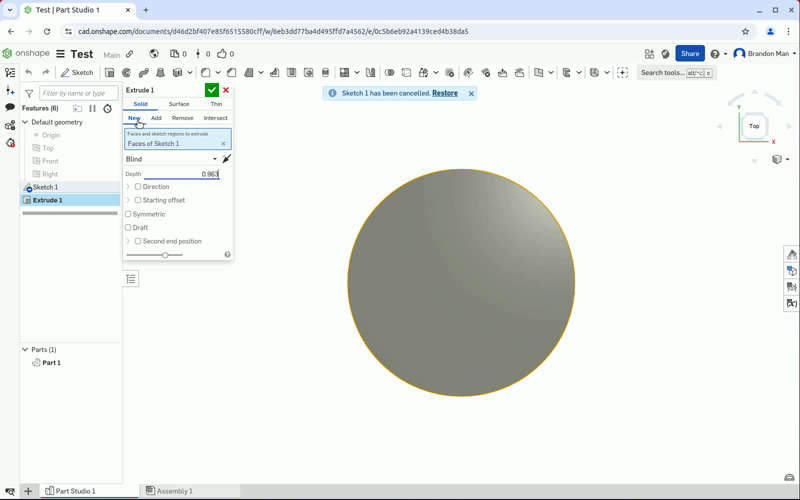
key(enter)
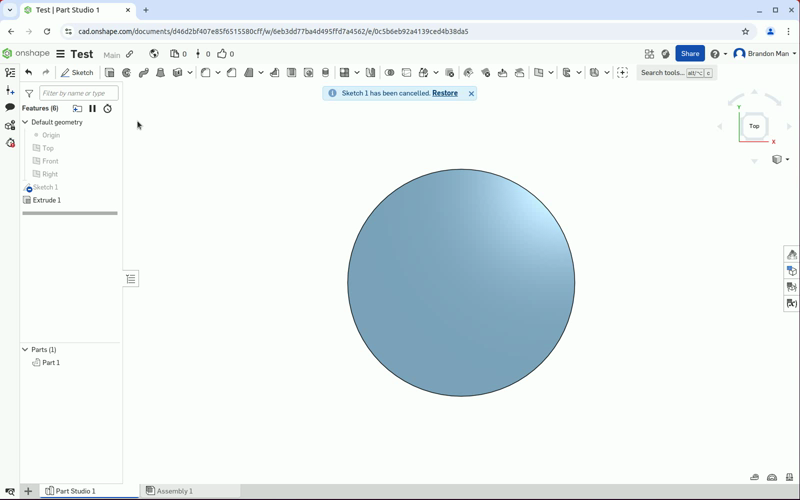
key(shift+h)
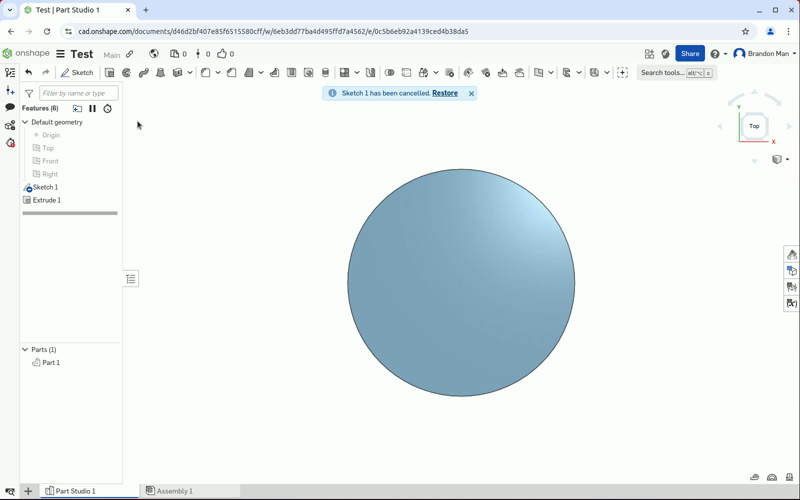
key(shift+h)
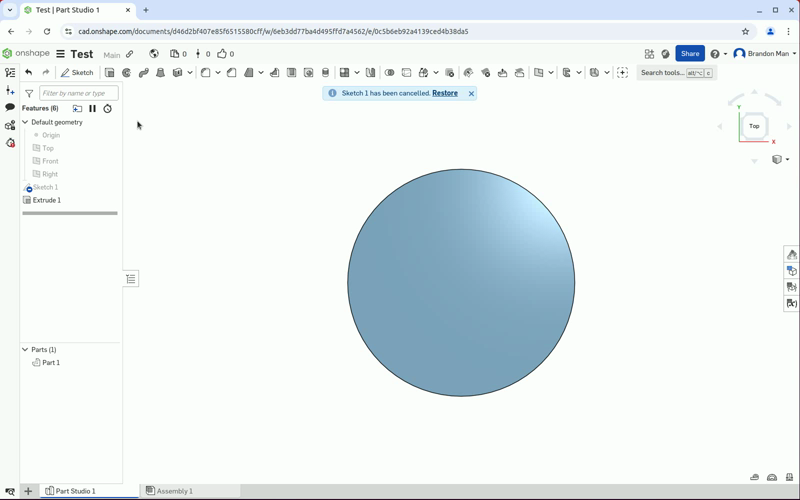
mouse_move(73, 189)
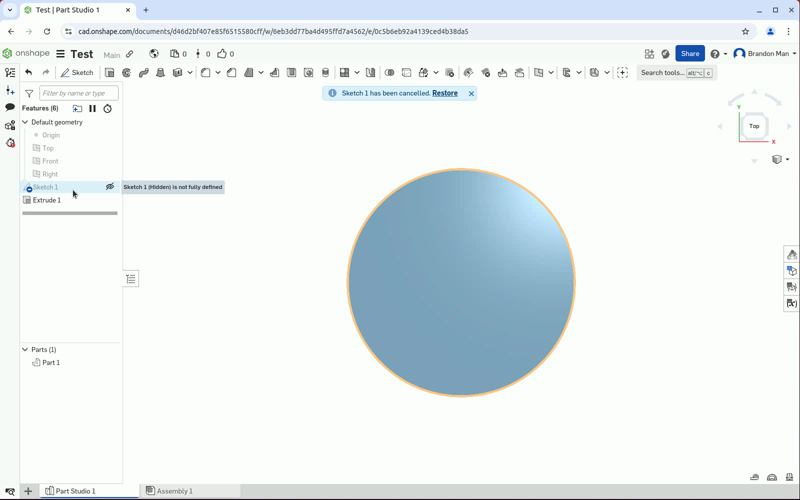
click(73, 189)
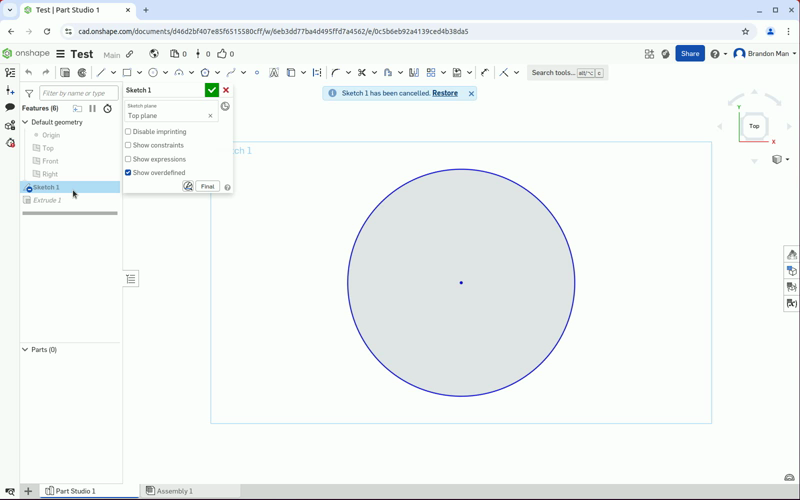
mouse_move(229, 92)
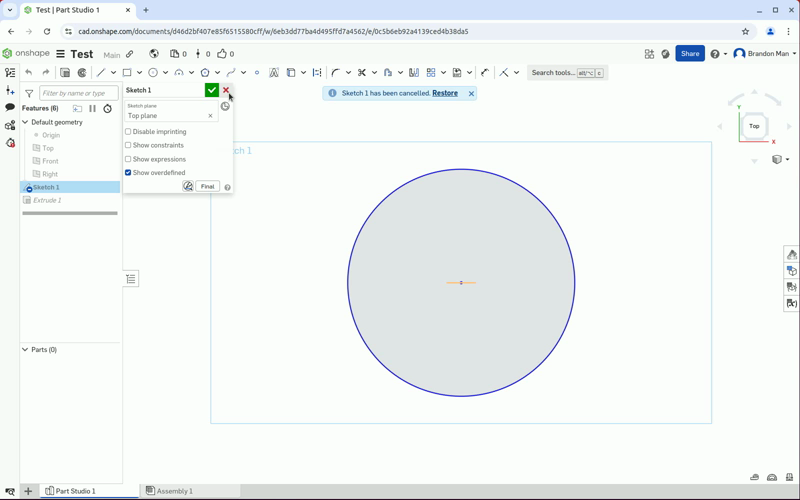
click(229, 92)
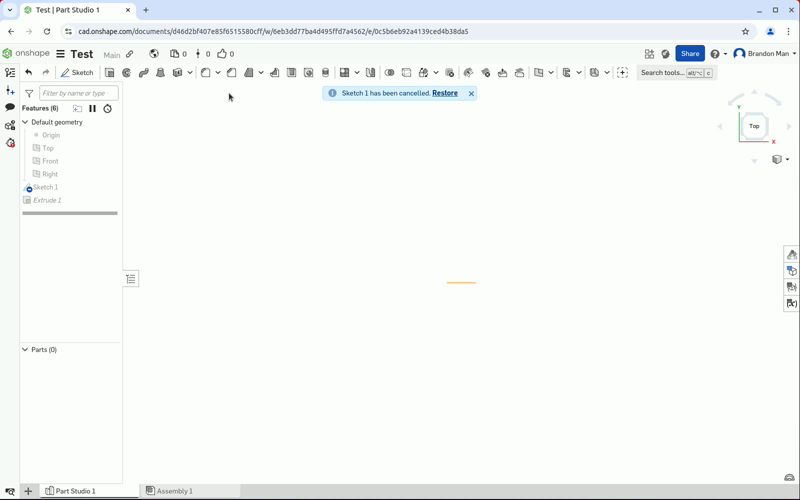
mouse_move(541, 75)
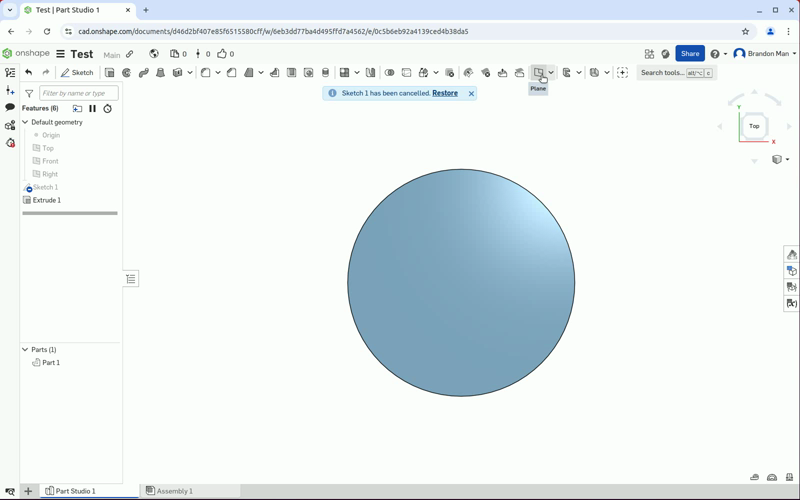
click(541, 75)
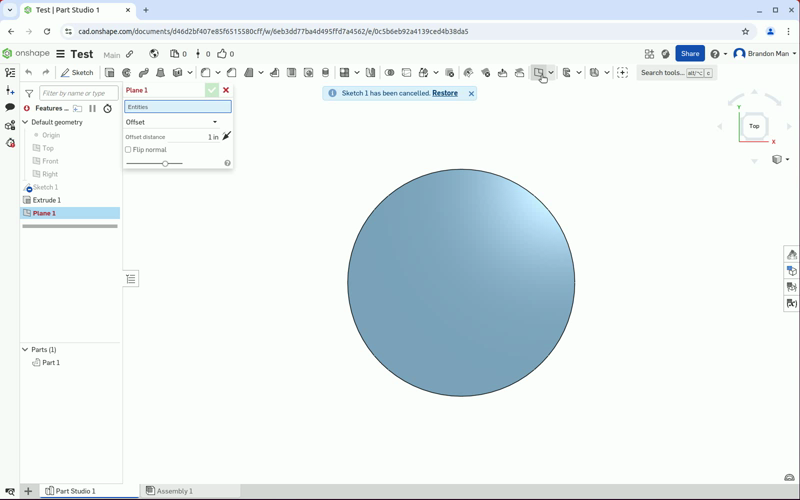
mouse_move(73, 150)
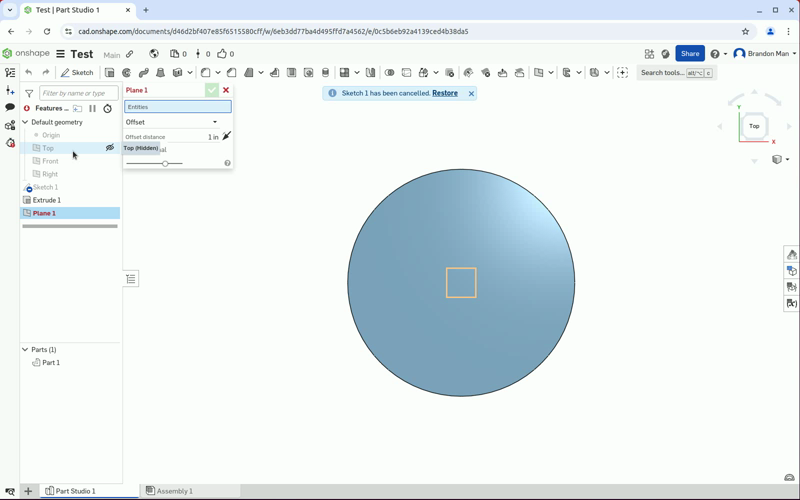
click(73, 150)
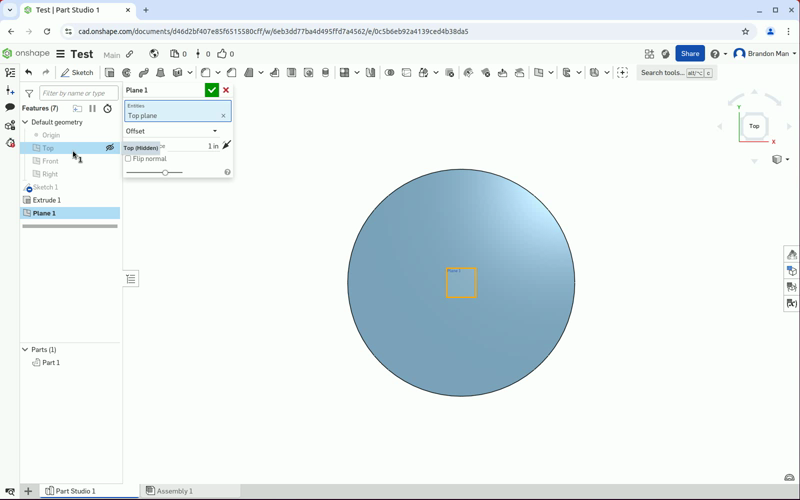
key(tab, 2)
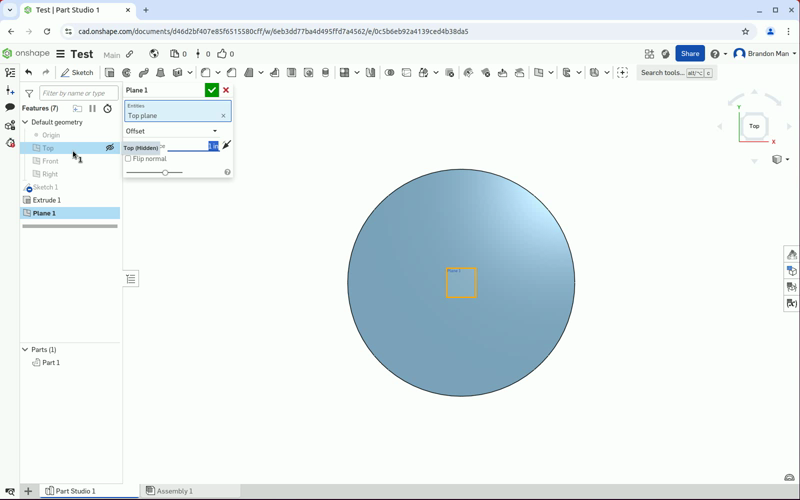
text(0.955)
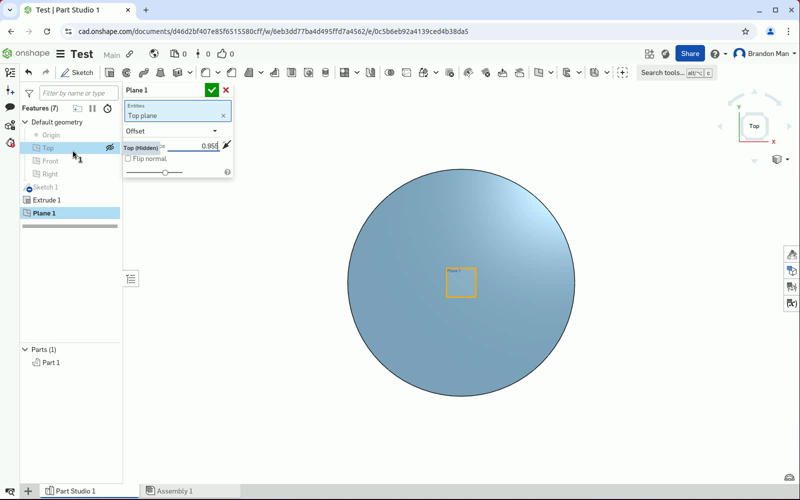
key(enter, 2)
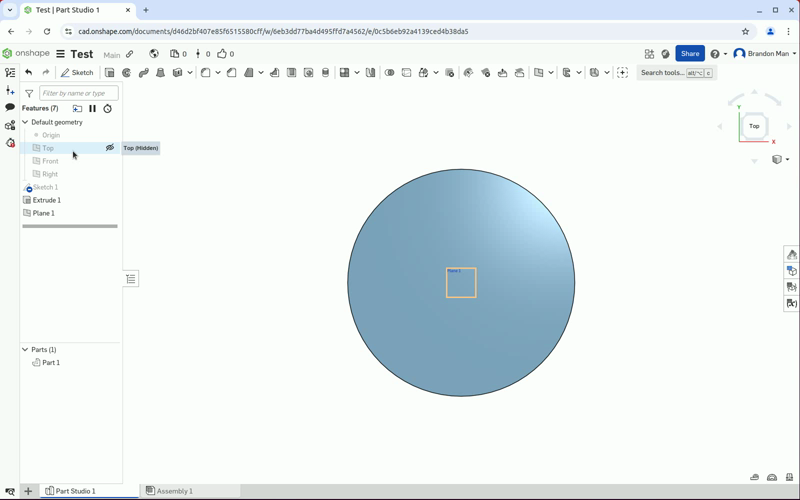
key(shift+s)
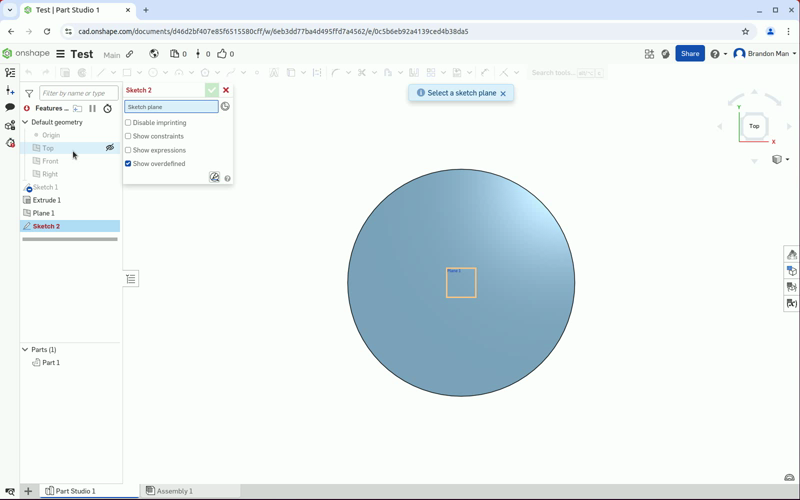
mouse_move(73, 215)
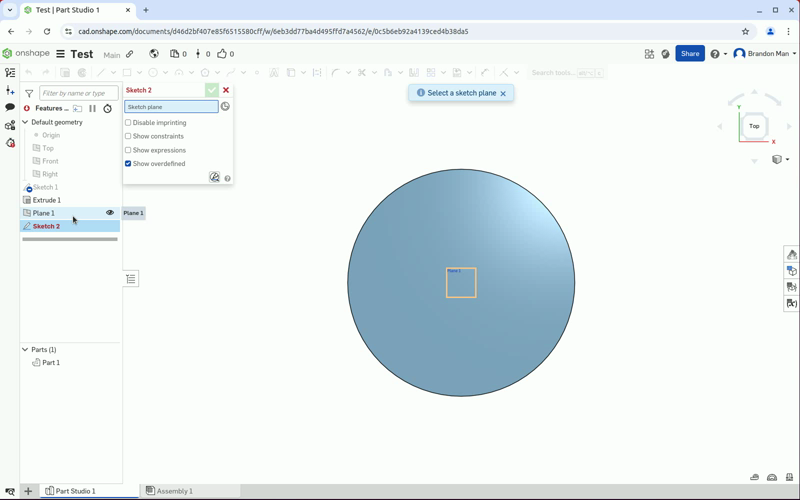
click(73, 215)
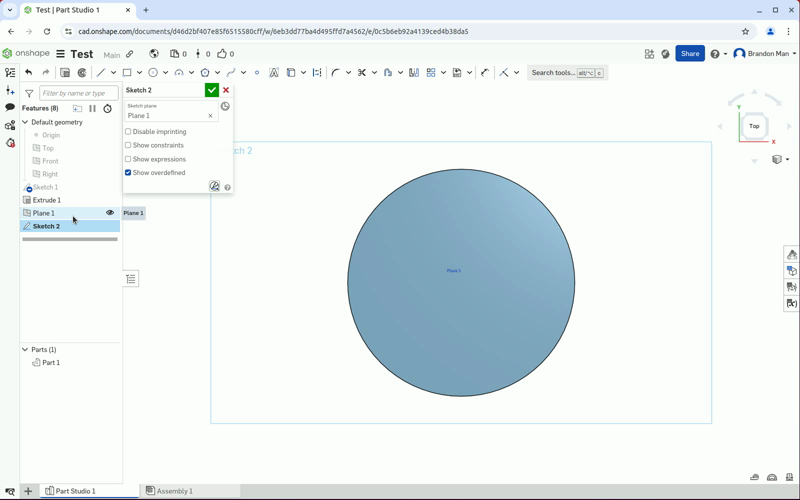
mouse_move(73, 352)
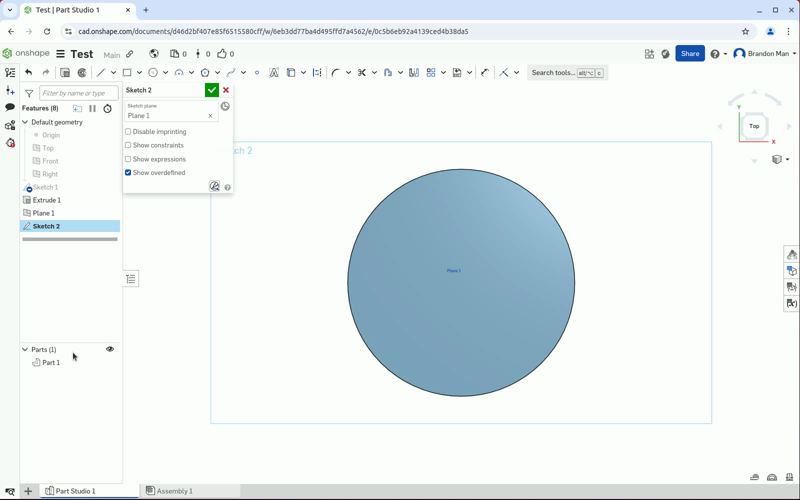
key(y)
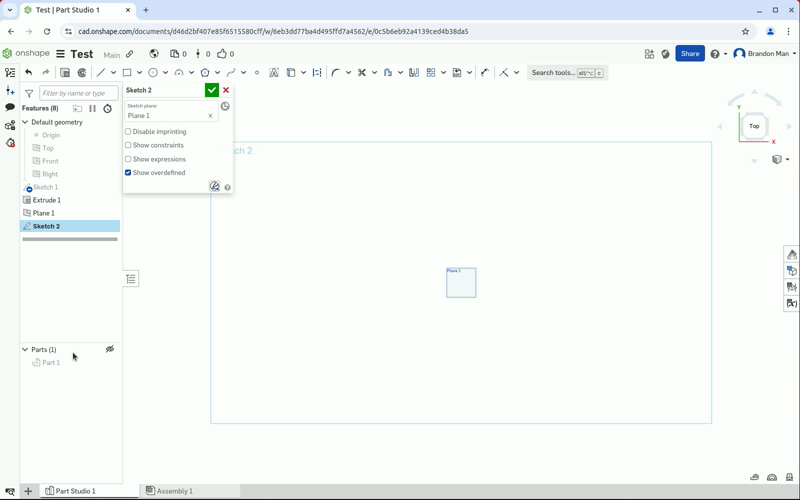
key(c)
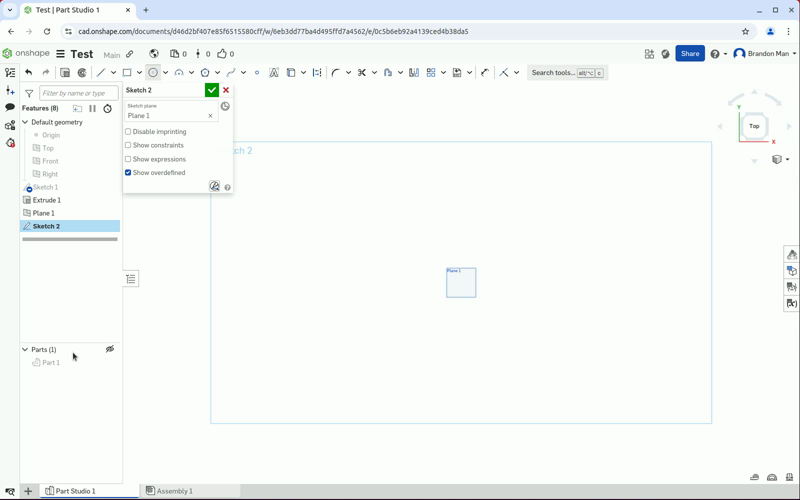
key_down(shift)
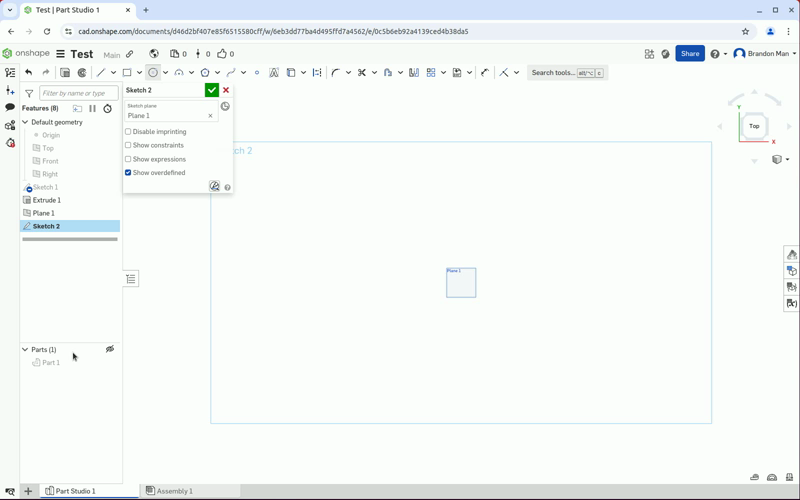
mouse_move(461, 282)
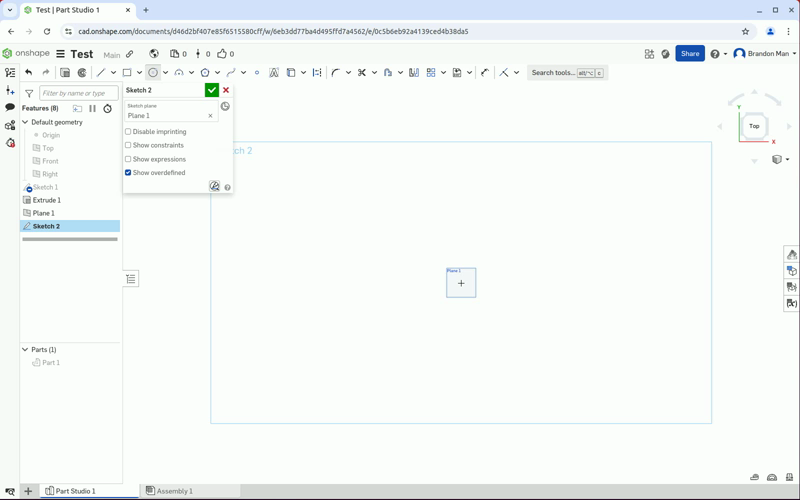
click(461, 282)
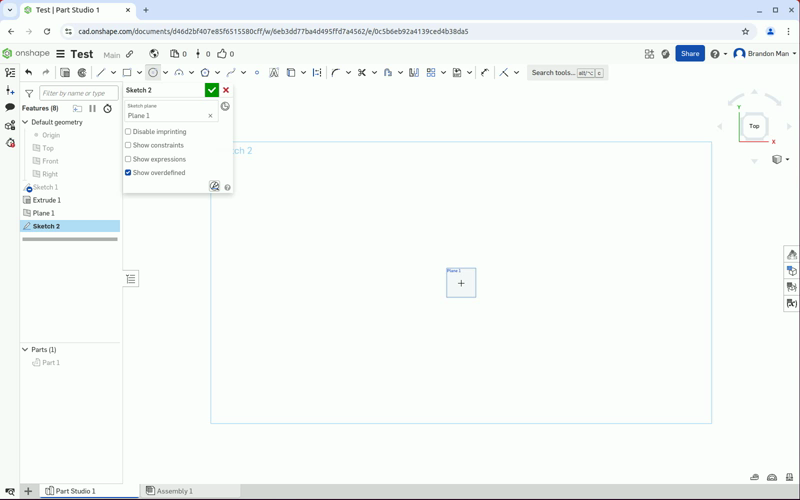
key_up(shift)
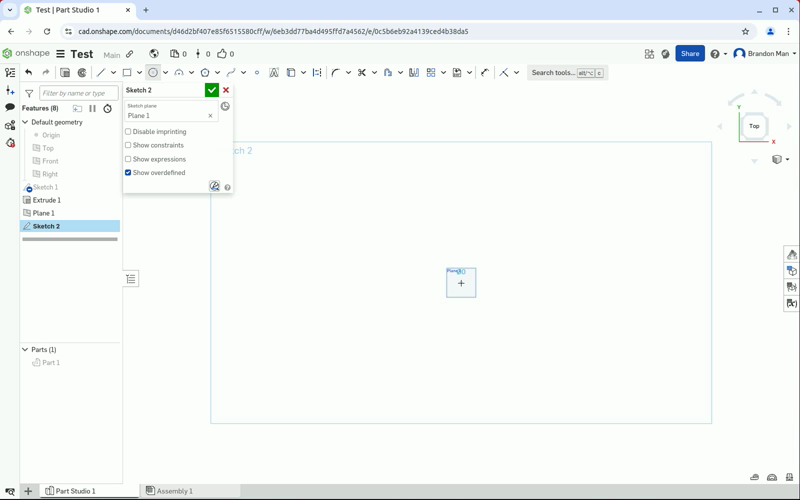
mouse_move(572, 282)
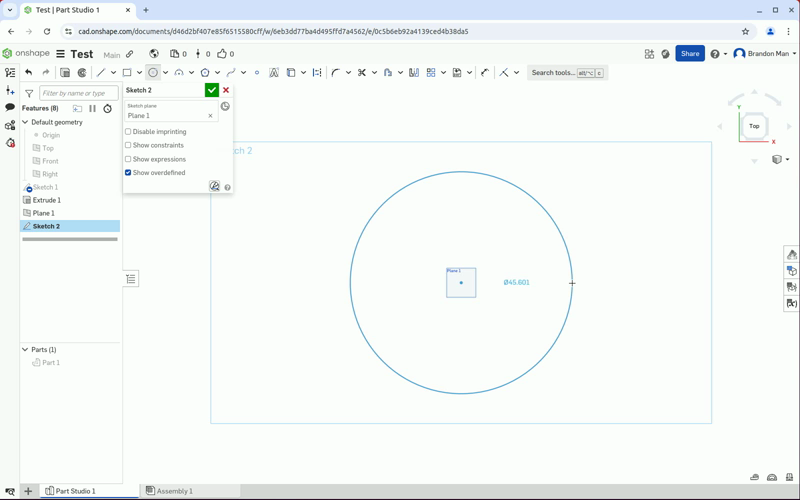
click(572, 282)
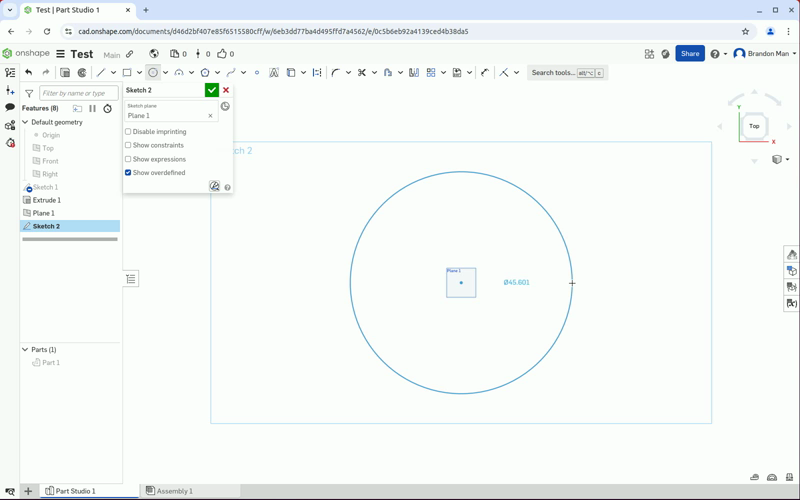
key(esc)
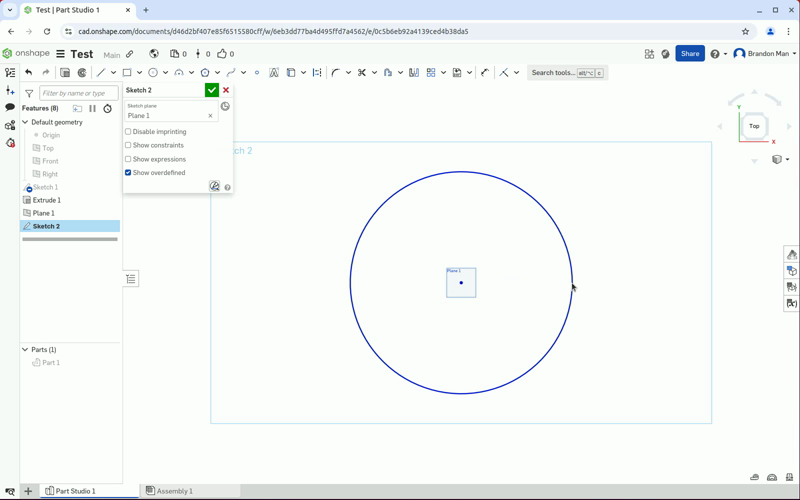
mouse_move(476, 223)
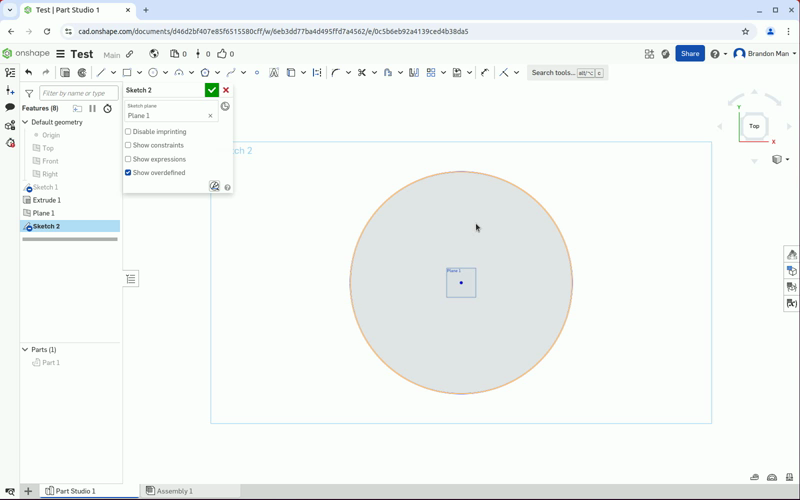
click(476, 223)
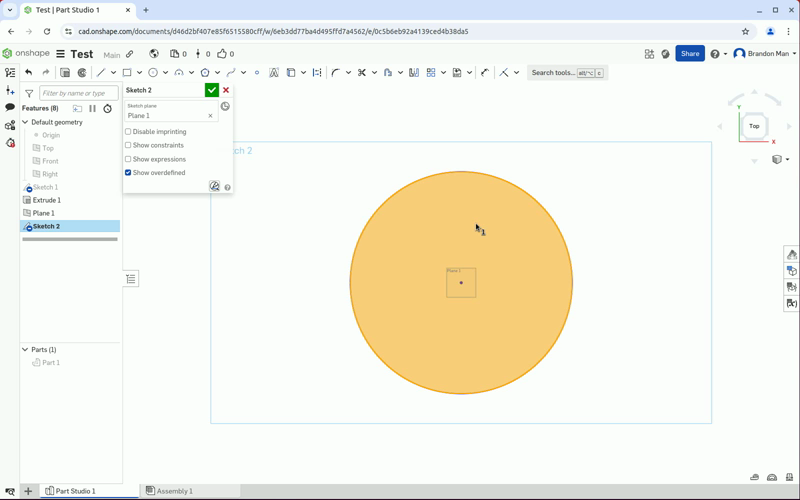
mouse_move(73, 352)
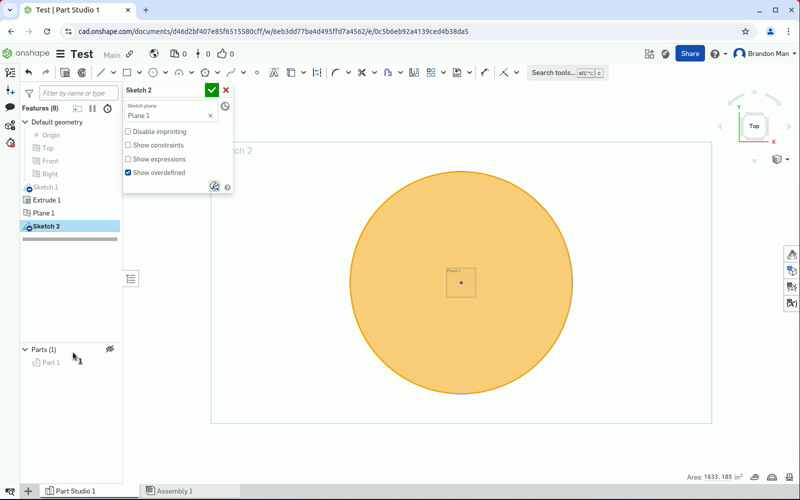
key(shift+y)
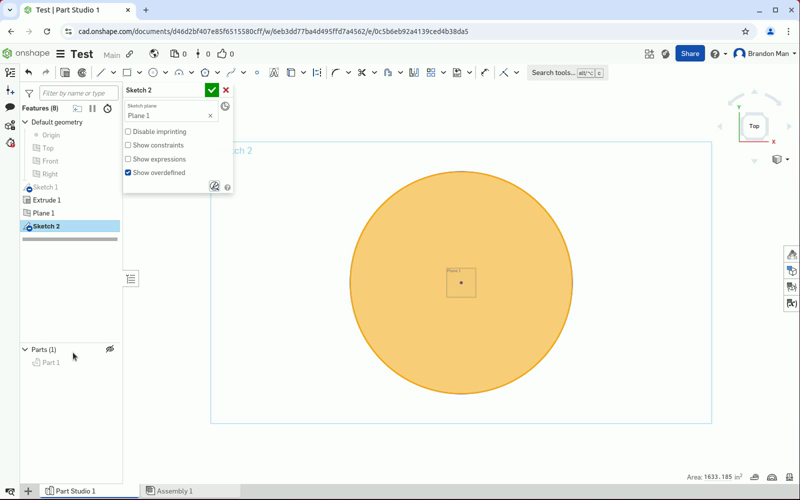
key(shift+e)
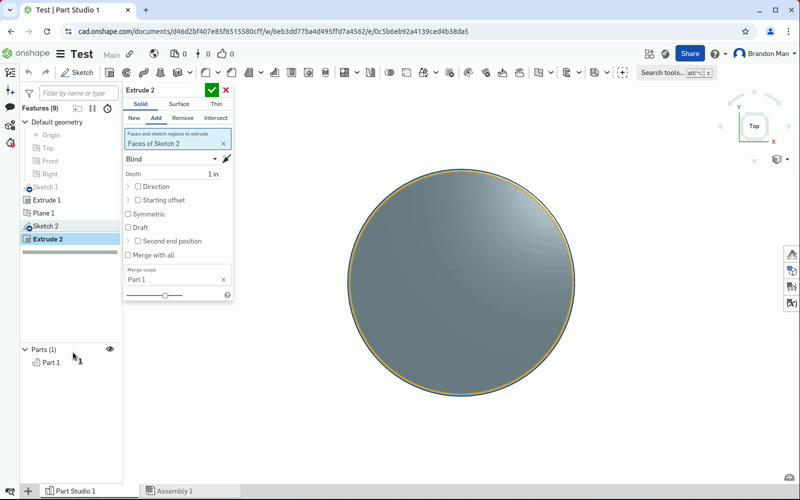
mouse_move(143, 106)
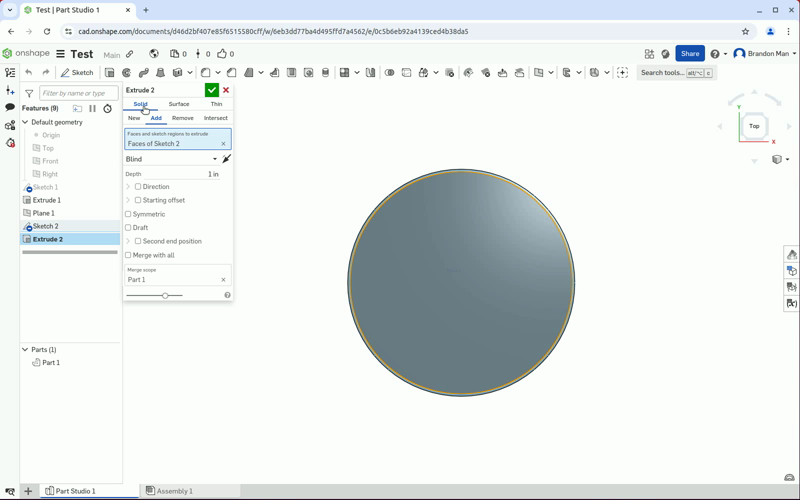
click(143, 106)
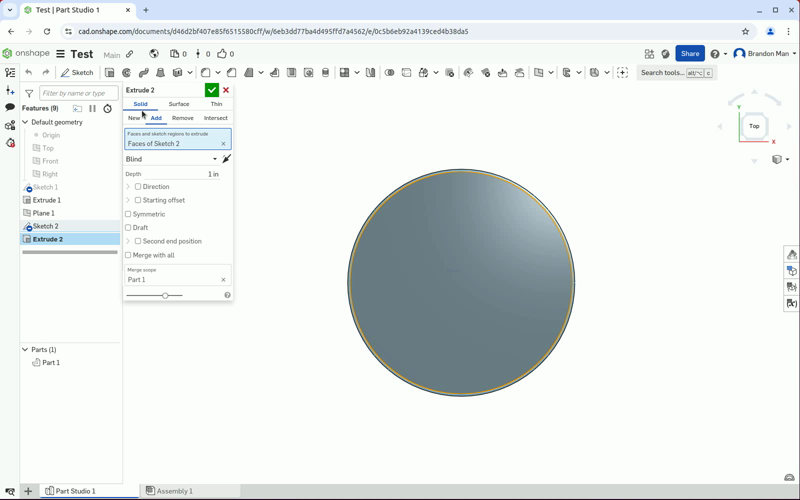
mouse_move(137, 120)
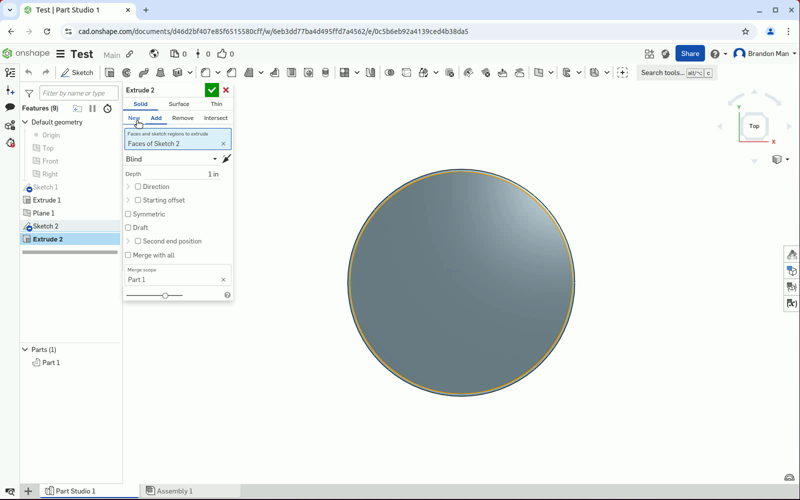
click(137, 120)
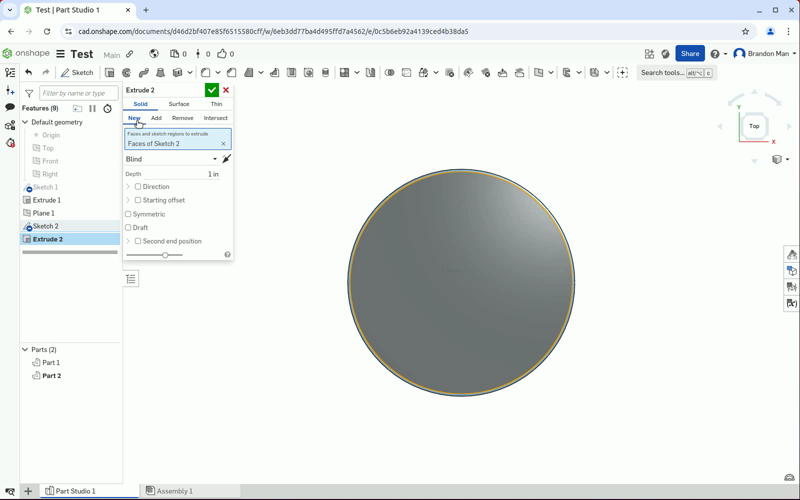
key(tab, 4)
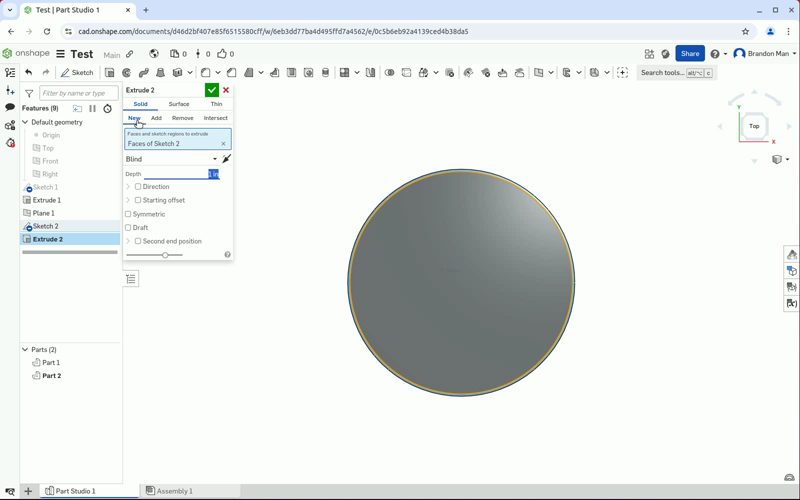
text(5.055)
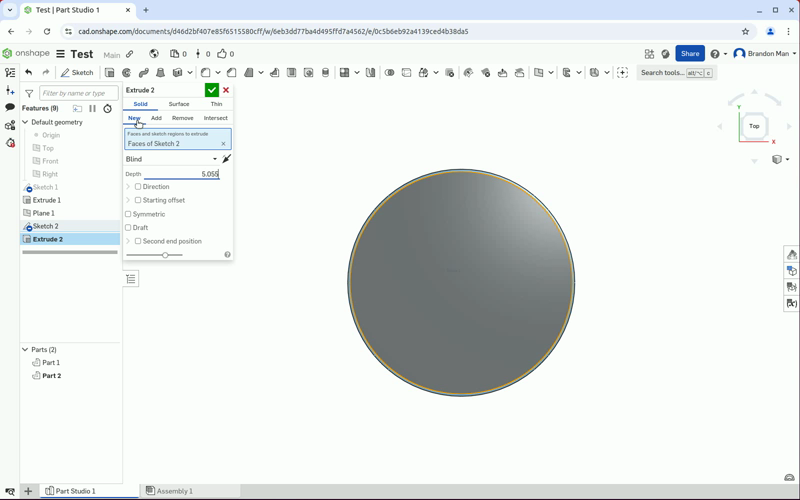
key(enter)
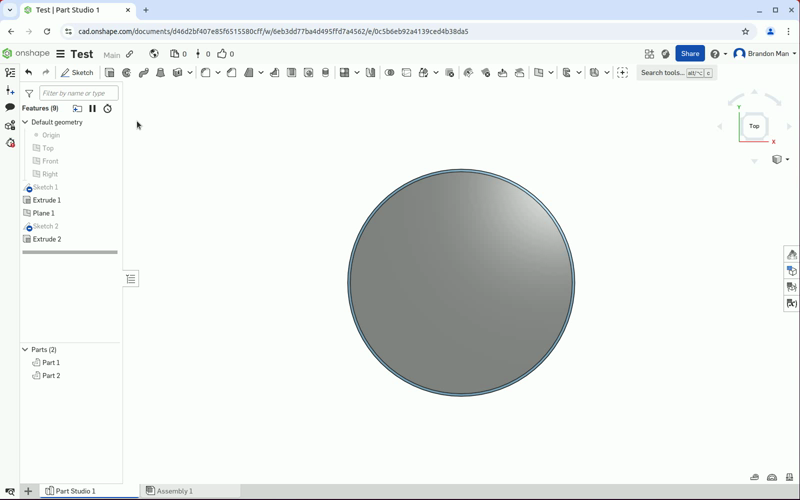
key(shift+h)
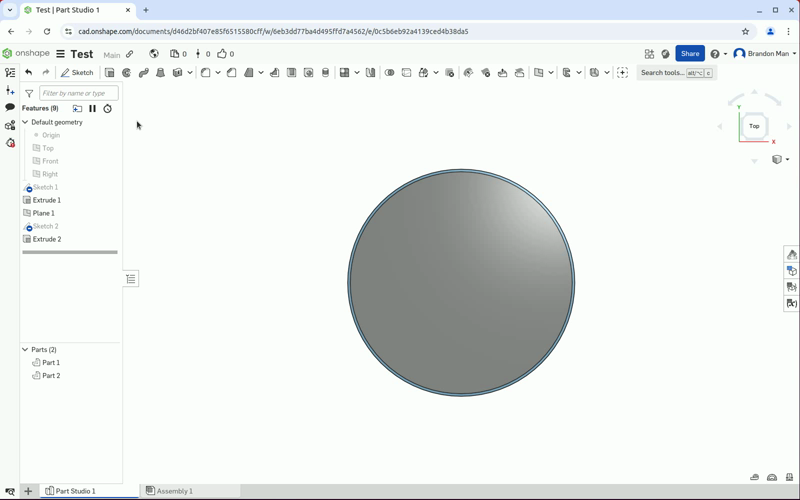
key(shift+h)
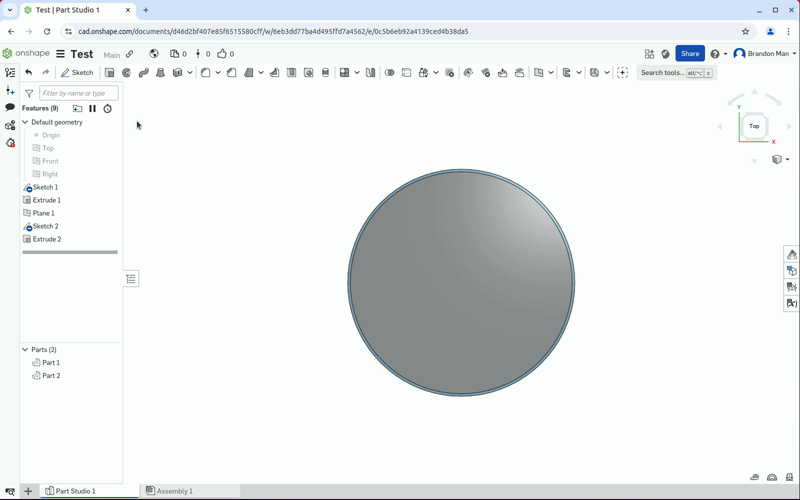
key(shift+7)
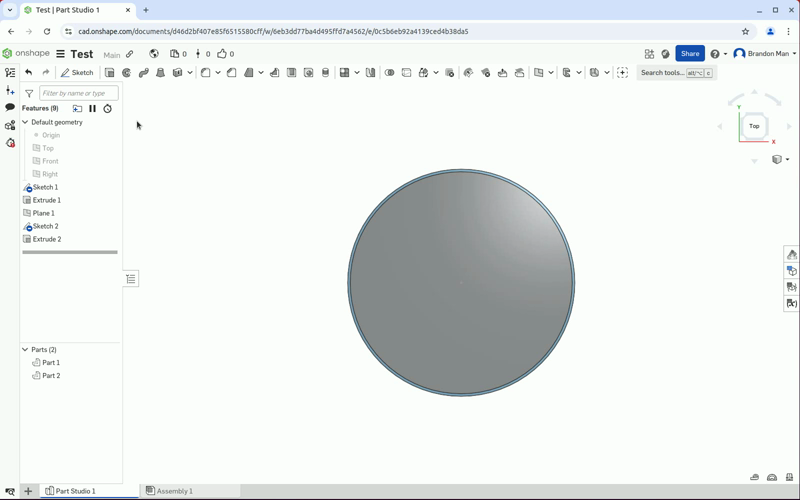
key(up, 3)
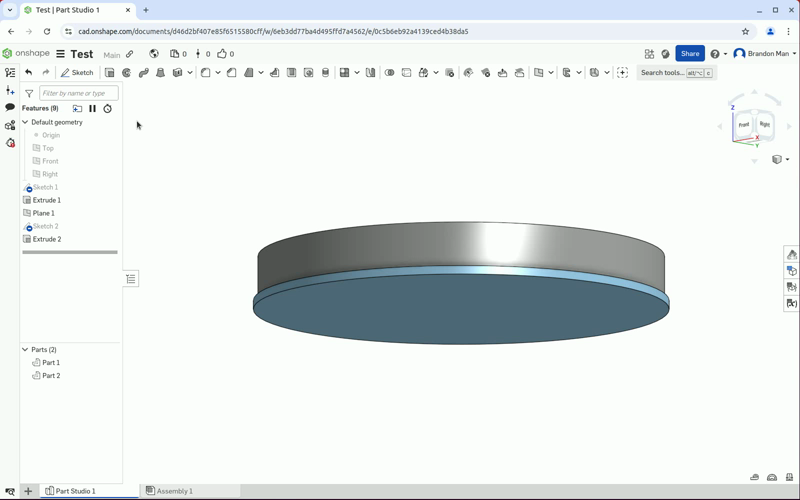
key(left, 3)
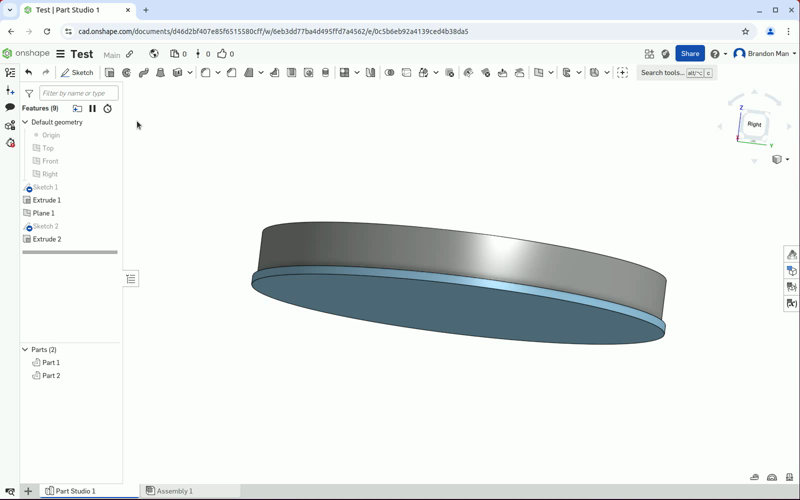
key(right, 3)
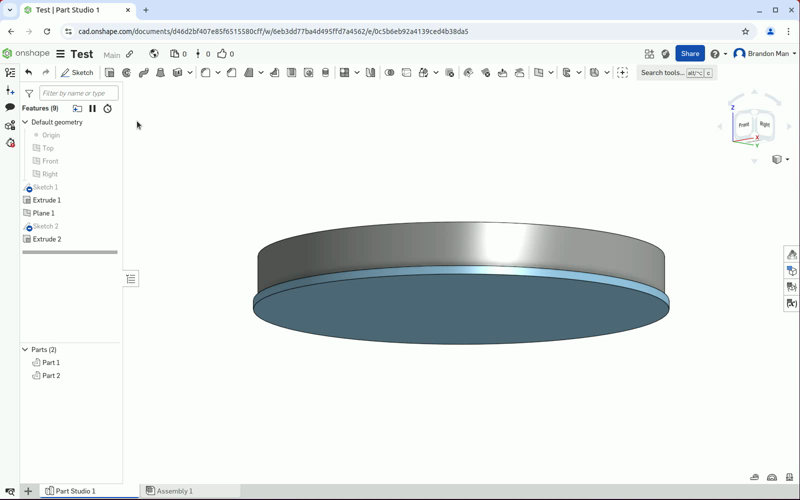
key(down, 3)
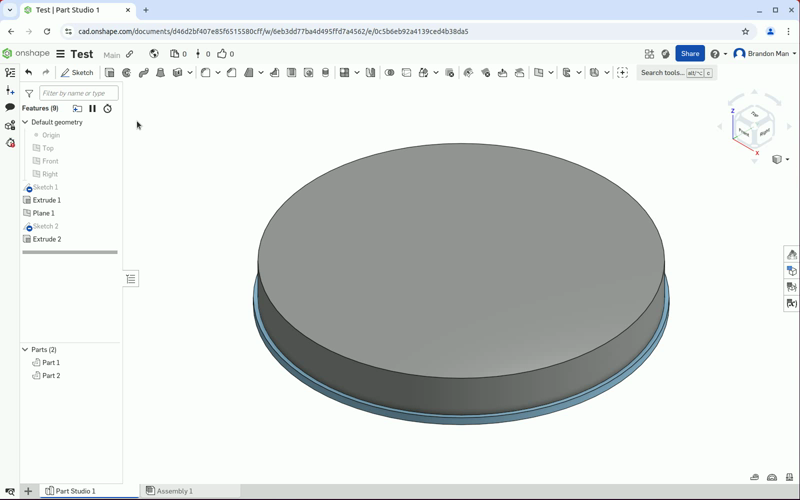
mouse_move(73, 189)
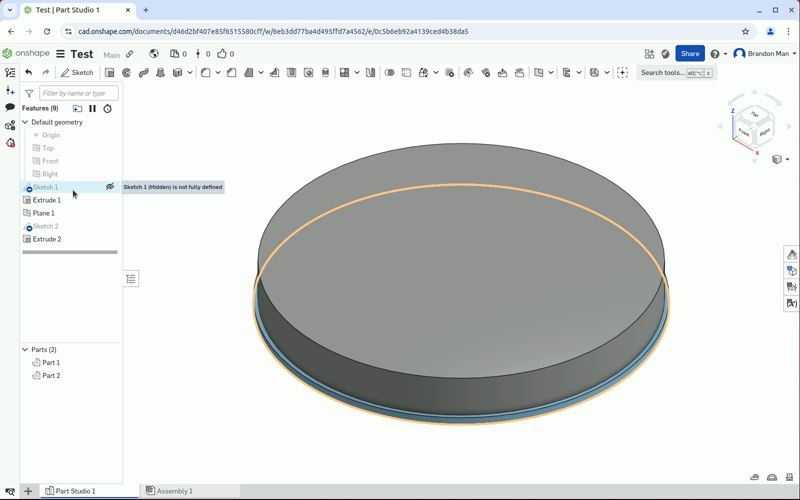
click(73, 189)